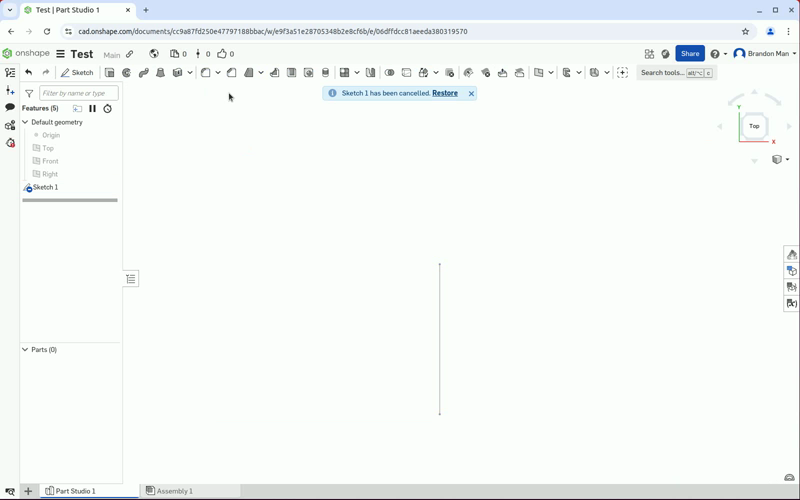
key(shift+h)
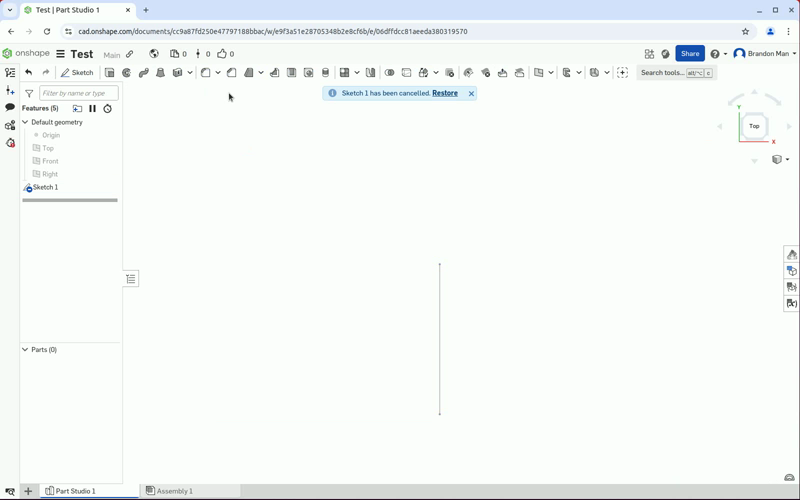
key(shift+s)
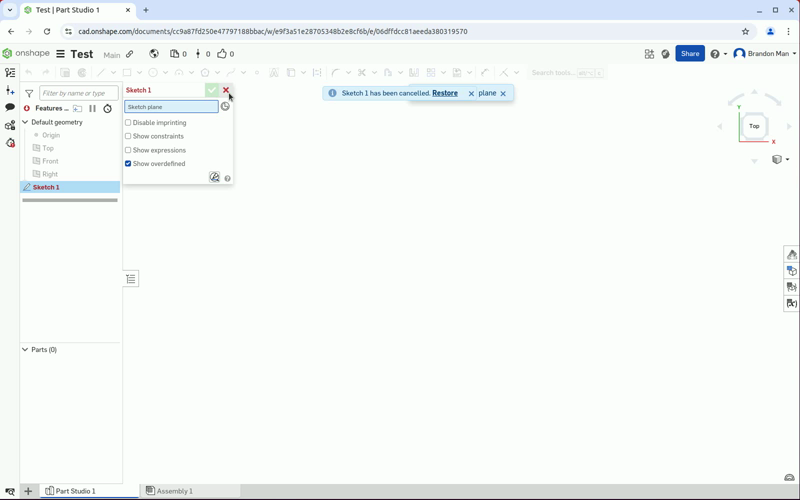
mouse_move(73, 150)
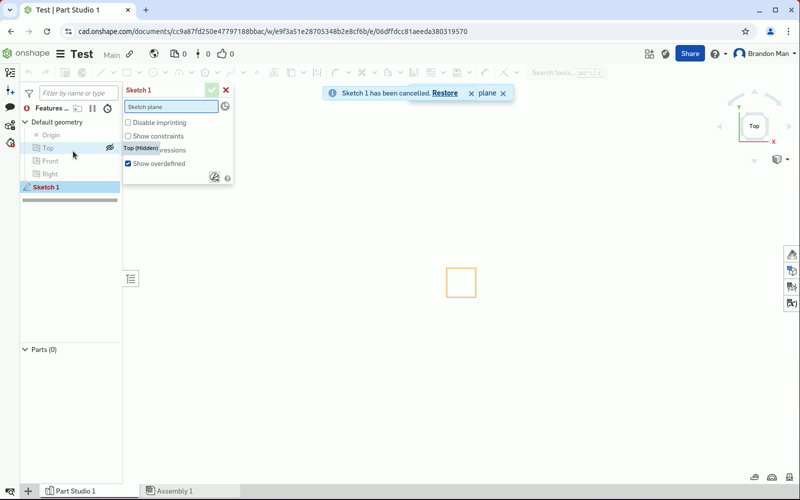
click(73, 150)
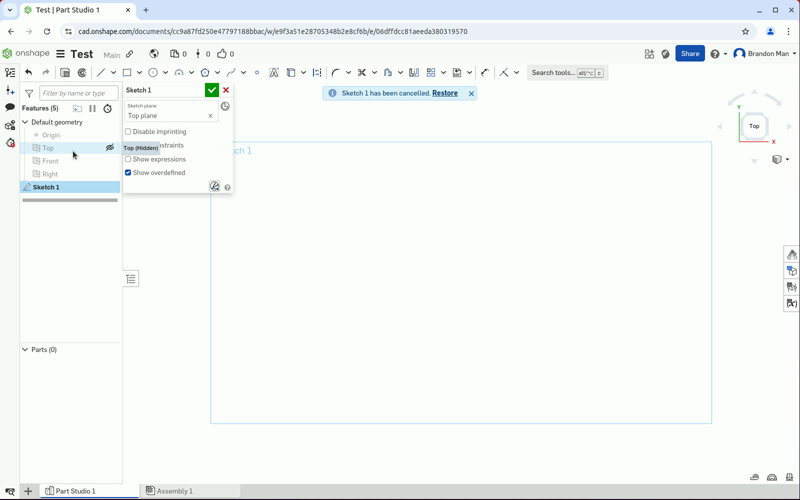
mouse_move(73, 352)
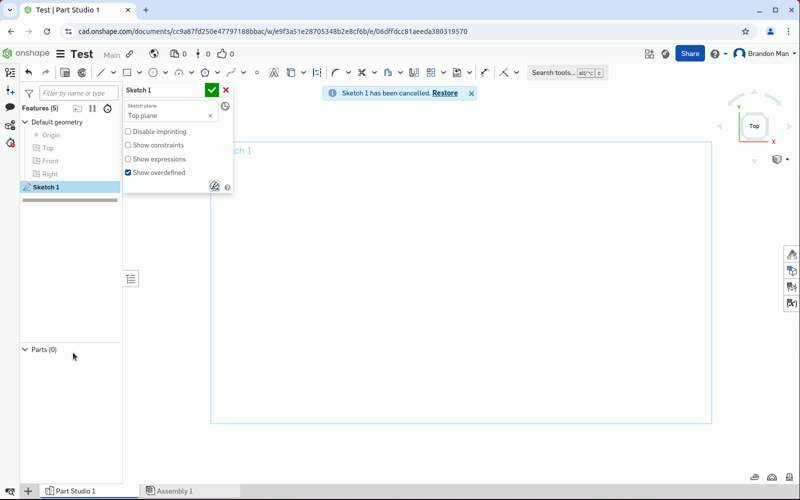
key(y)
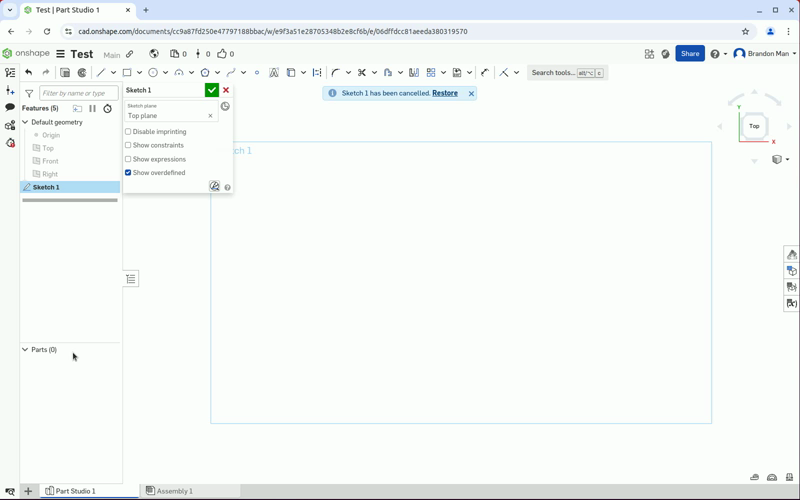
key(c)
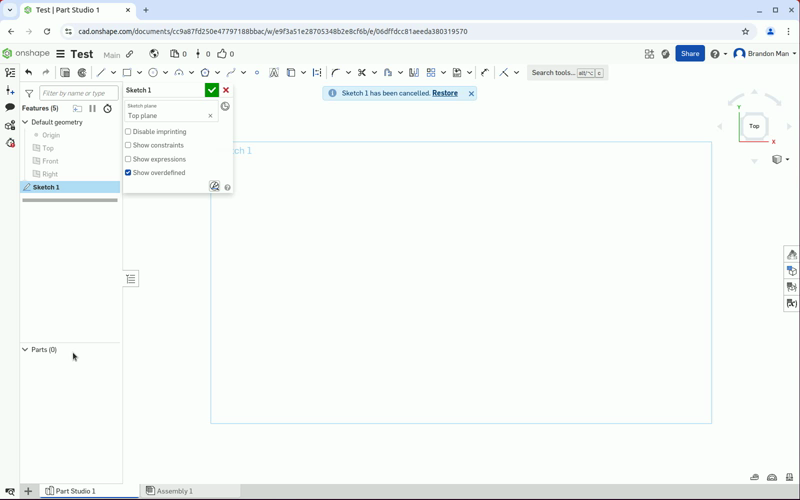
key_down(shift)
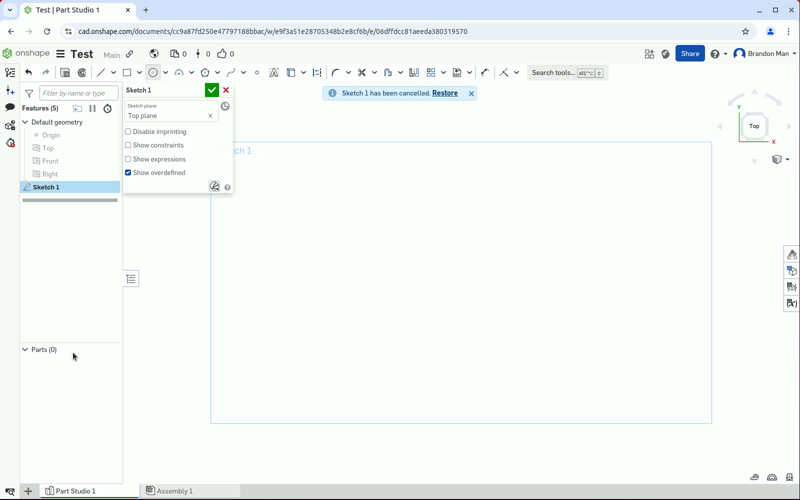
mouse_move(460, 282)
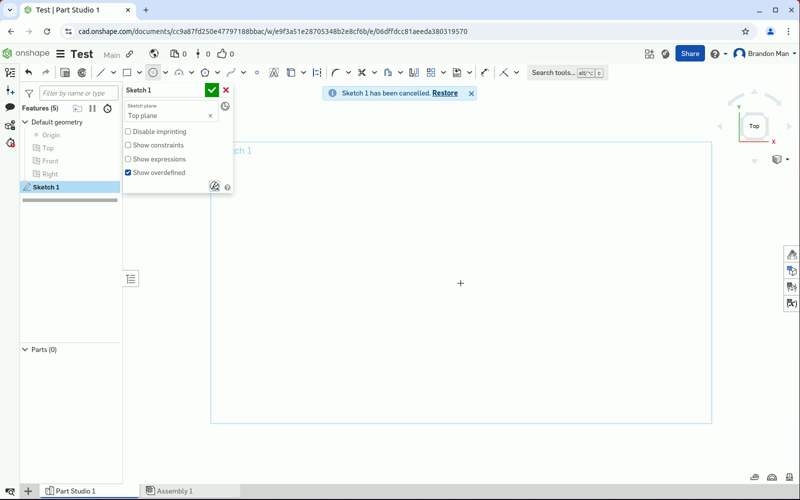
click(460, 282)
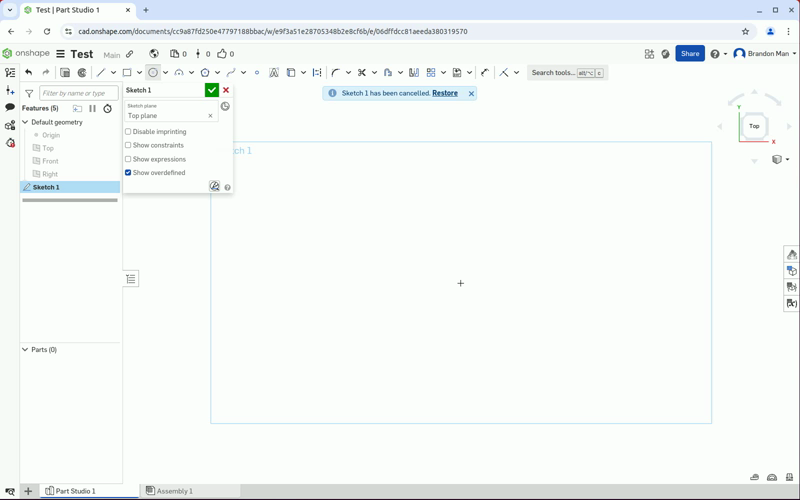
key_up(shift)
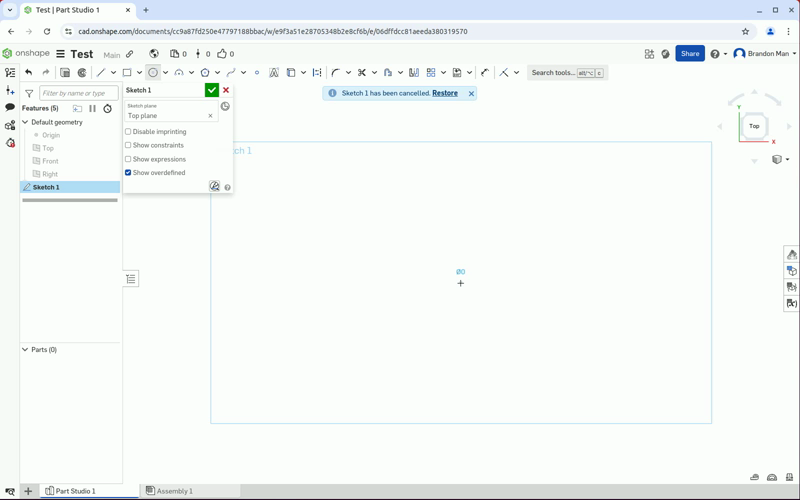
mouse_move(561, 282)
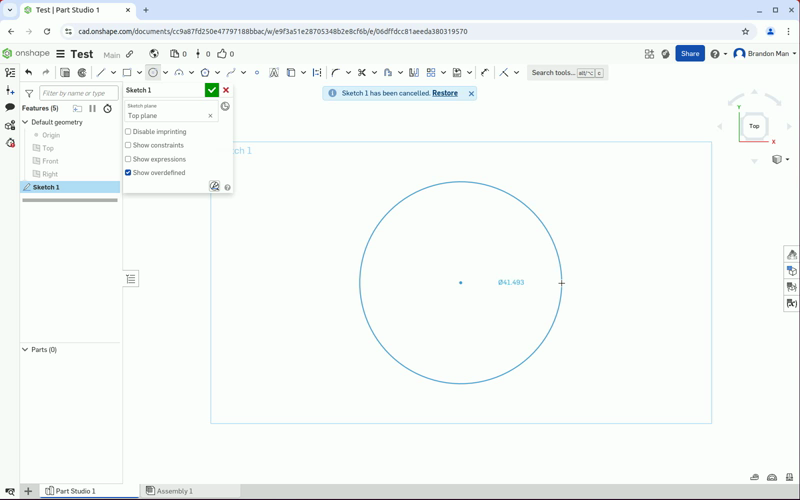
click(561, 282)
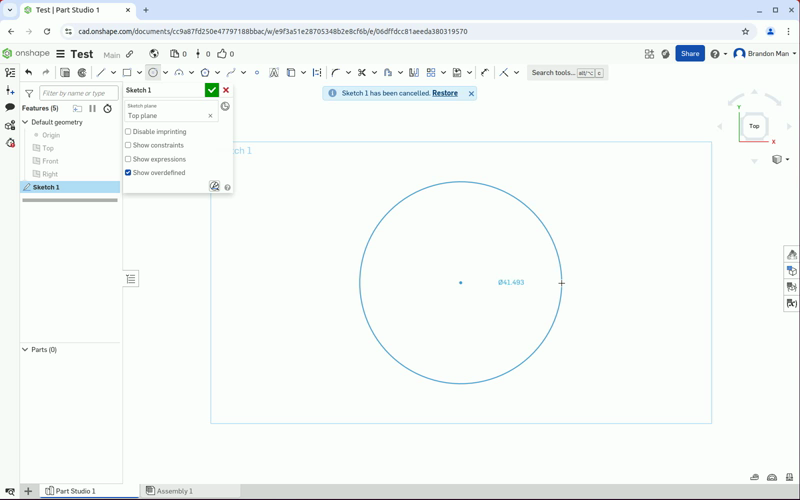
key(esc)
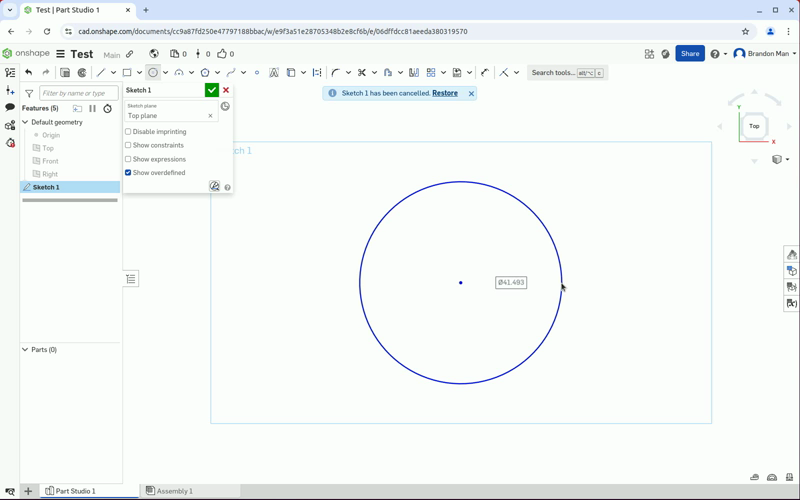
mouse_move(463, 338)
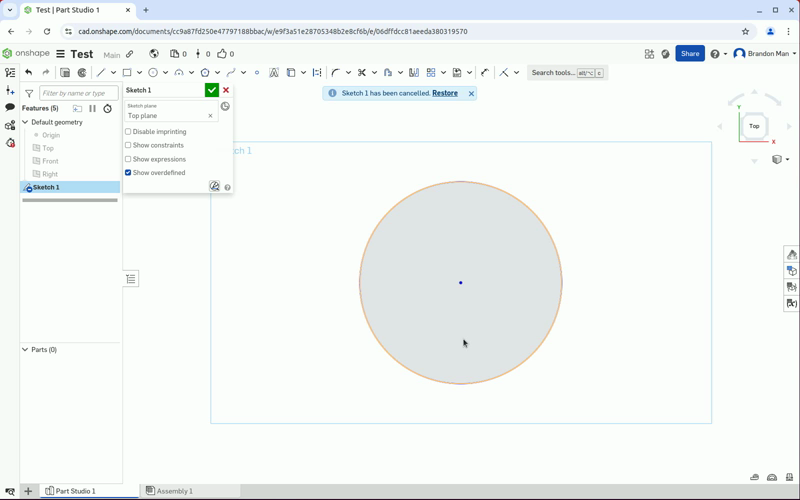
click(463, 338)
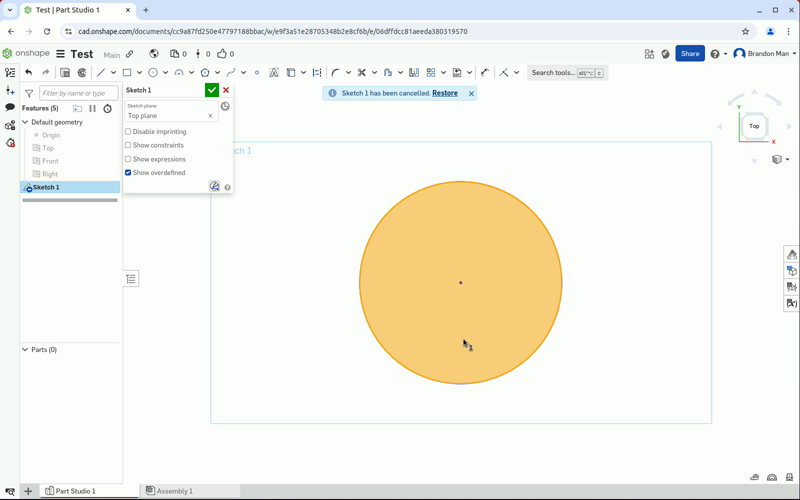
mouse_move(73, 352)
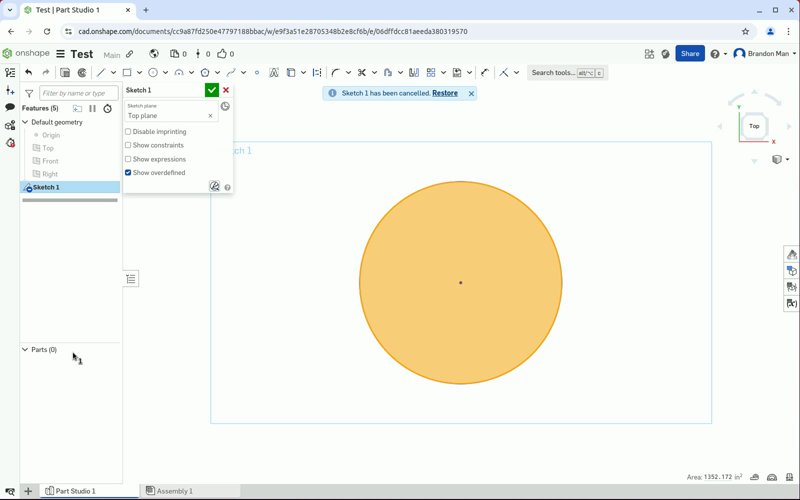
key(shift+y)
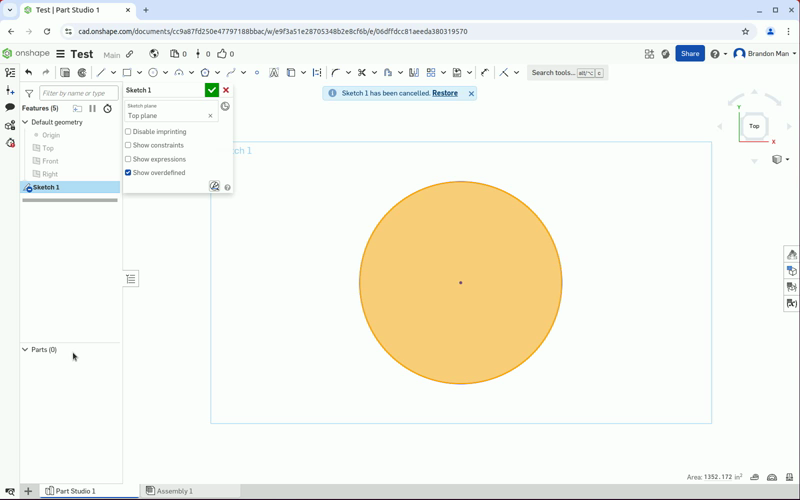
key(shift+e)
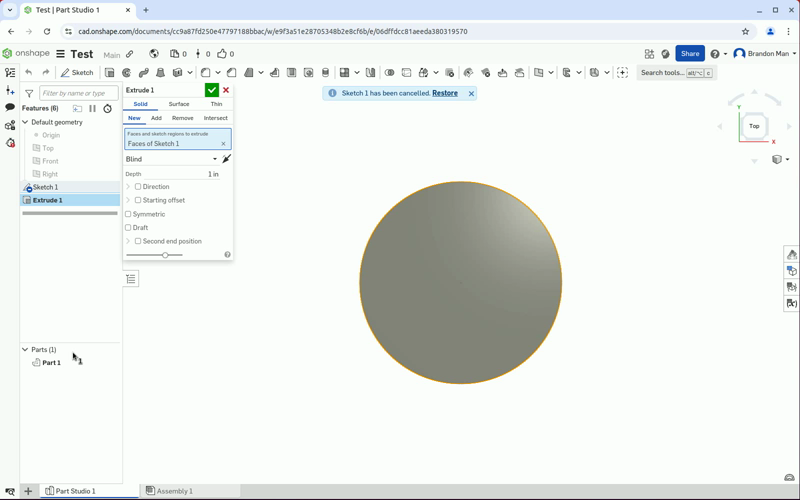
mouse_move(143, 106)
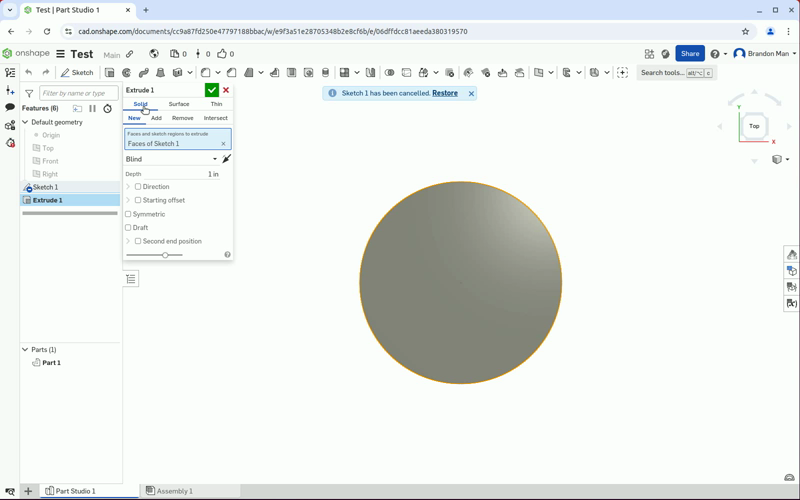
click(143, 106)
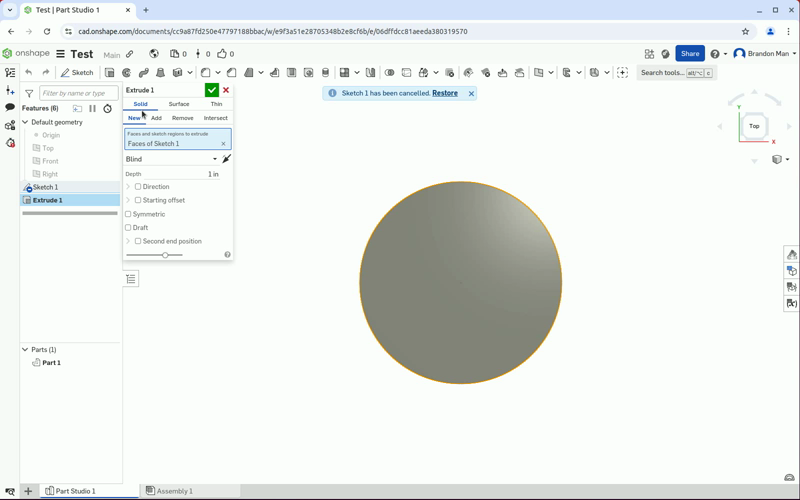
mouse_move(137, 120)
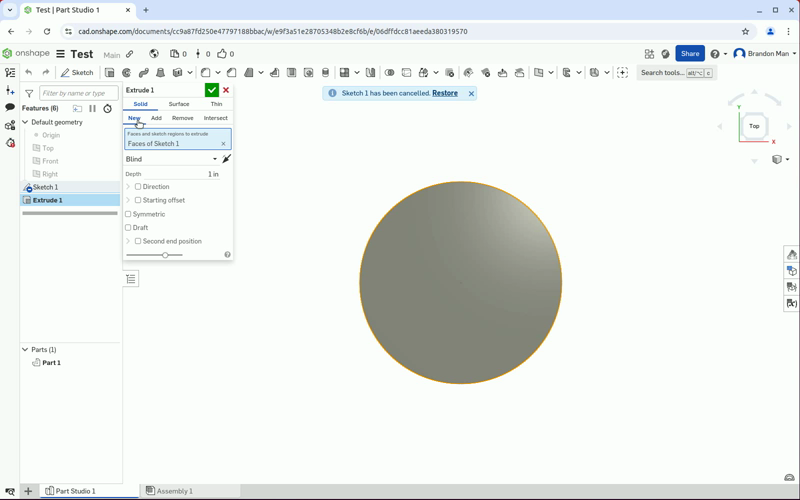
click(137, 120)
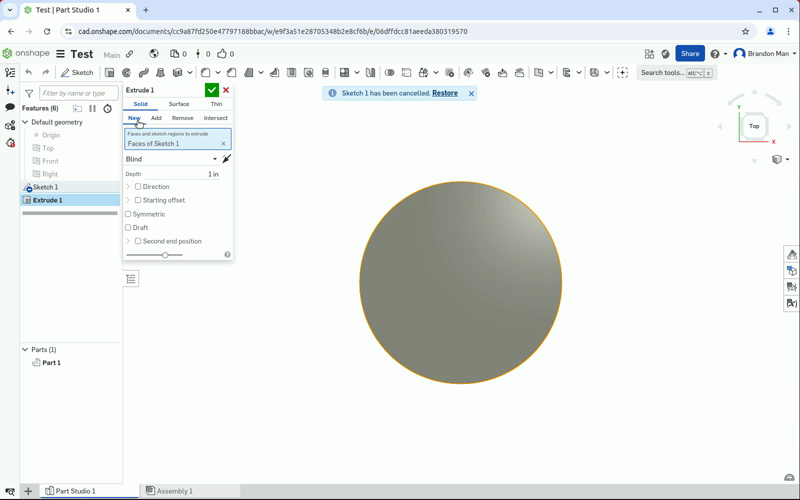
key(tab, 4)
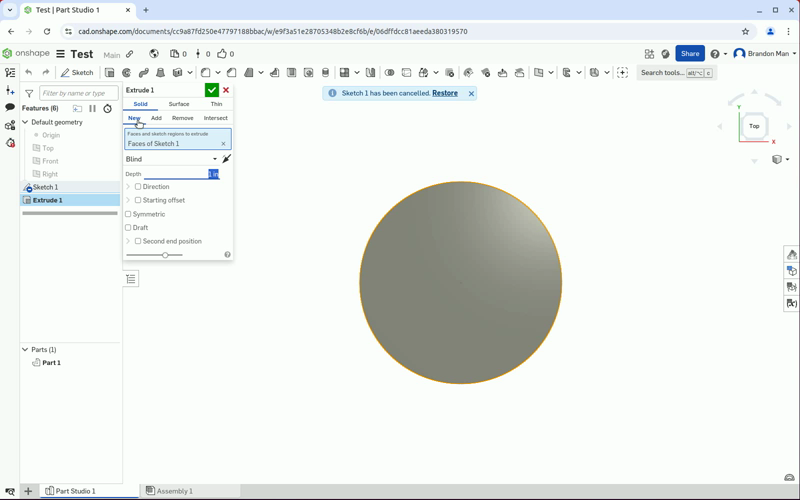
text(3.37)
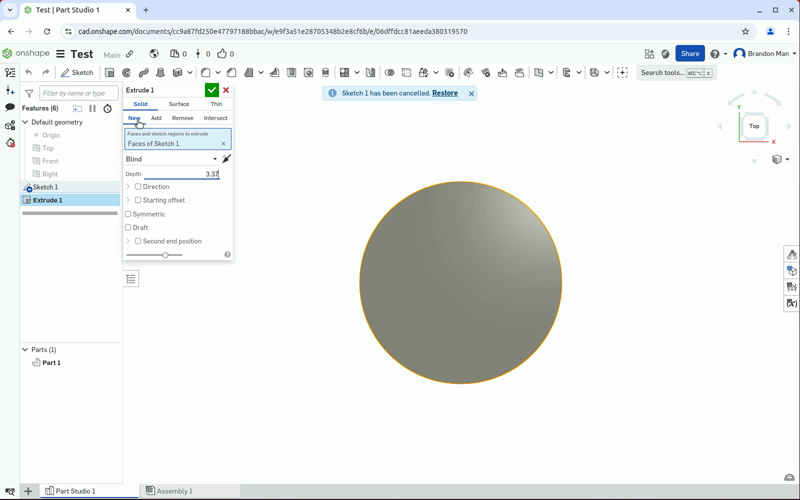
key(enter)
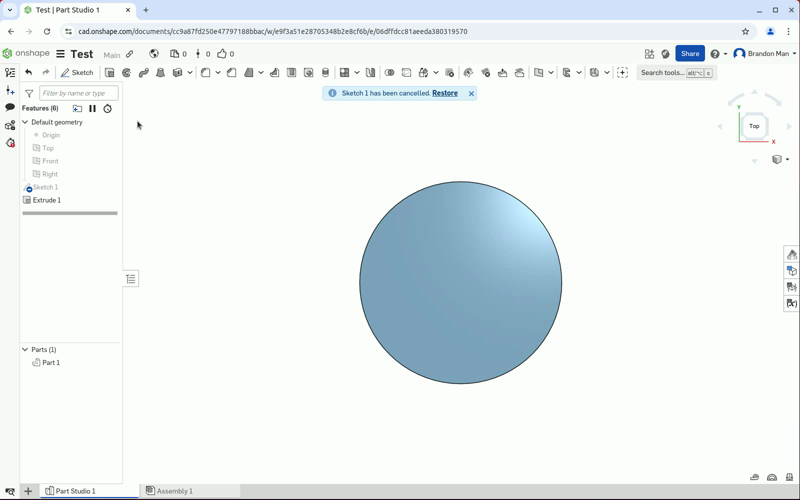
key(shift+h)
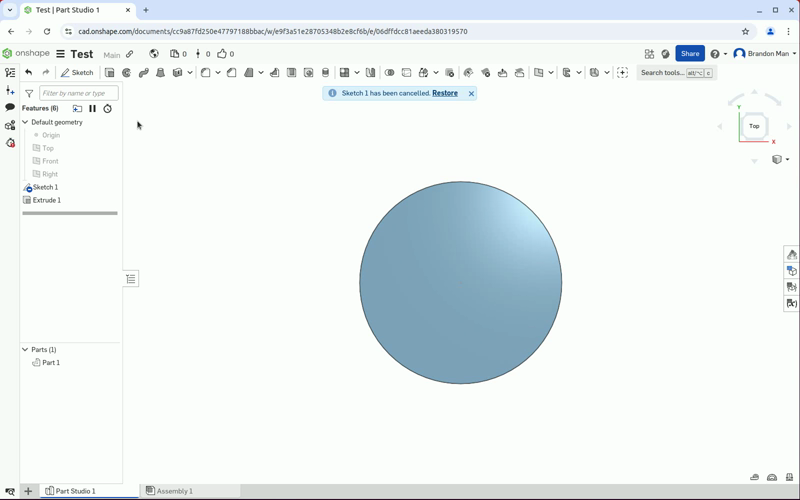
key(shift+h)
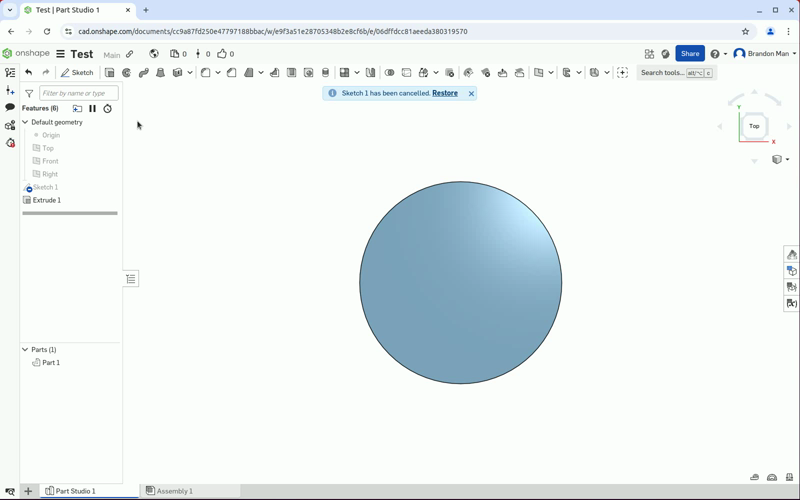
mouse_move(73, 189)
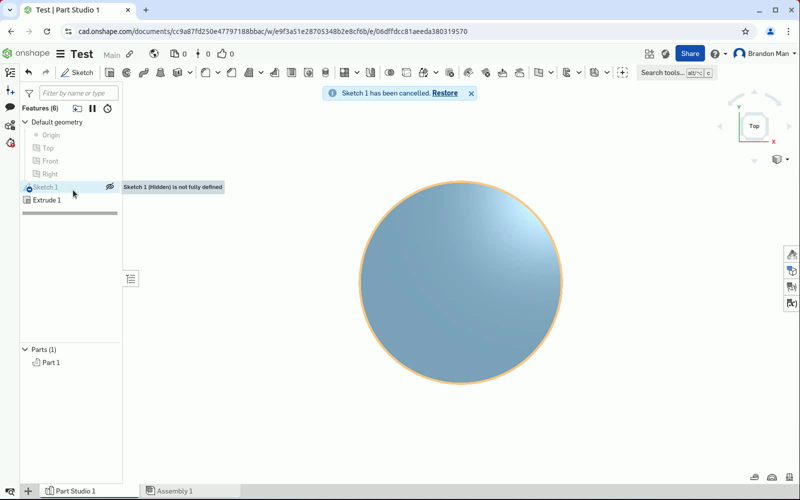
click(73, 189)
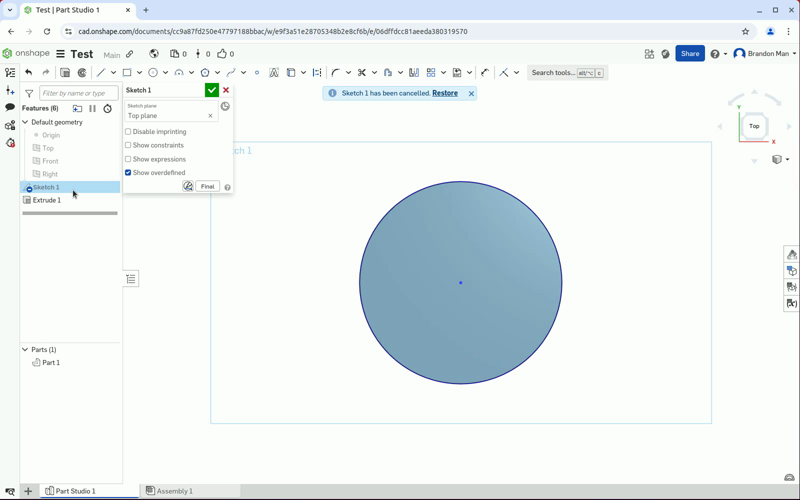
mouse_move(229, 92)
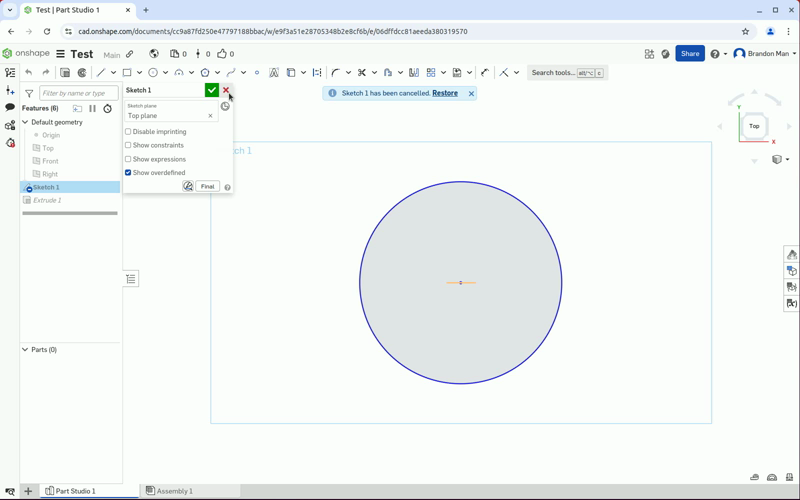
click(229, 92)
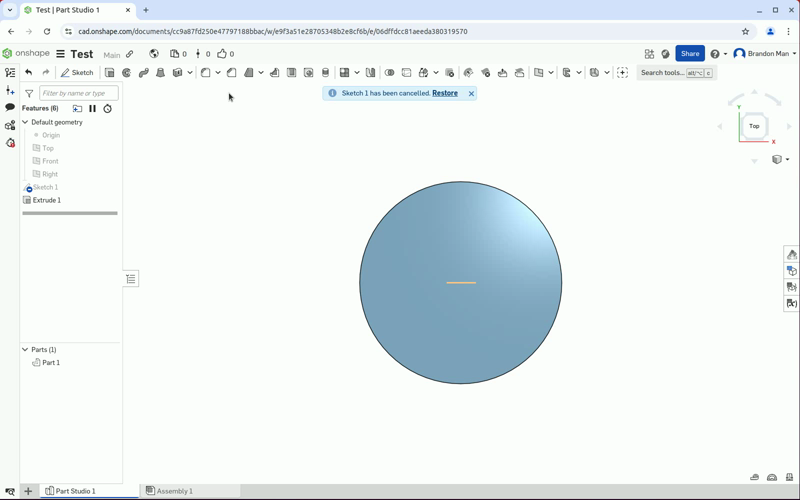
mouse_move(541, 75)
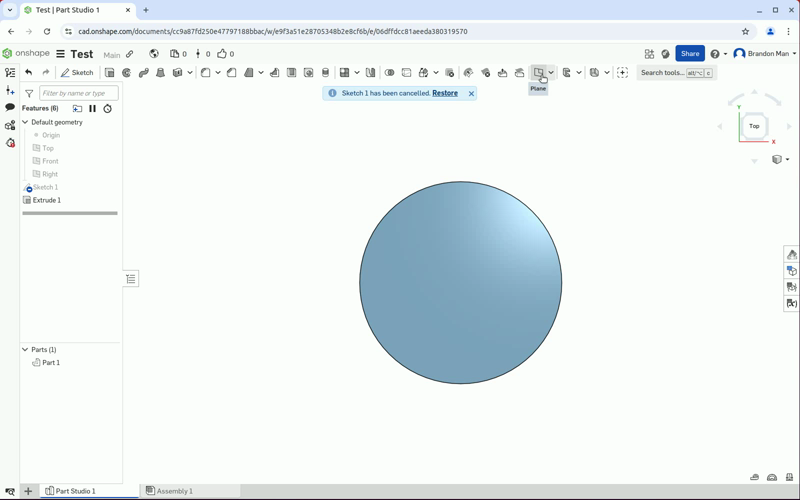
click(541, 75)
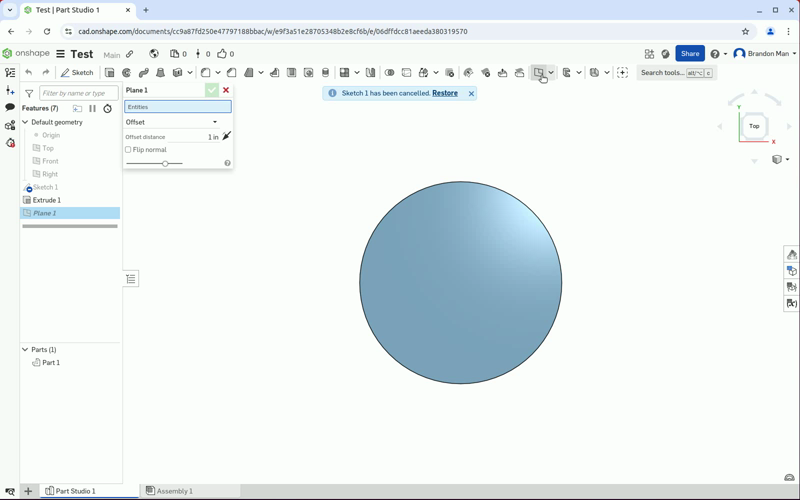
mouse_move(73, 150)
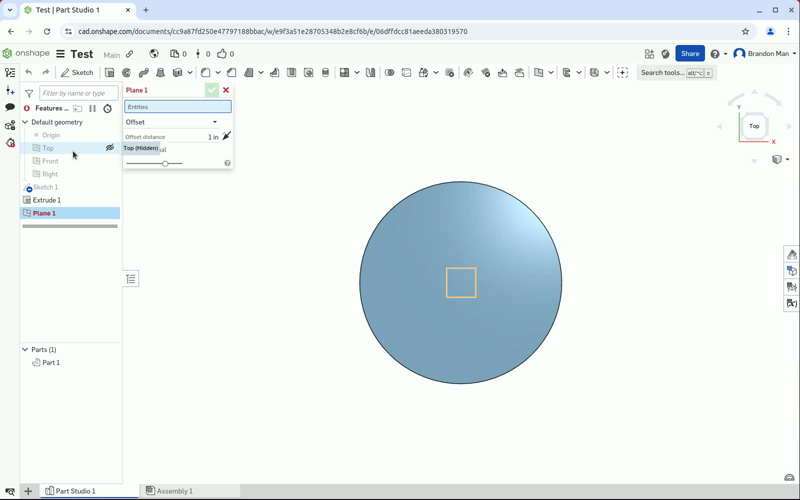
click(73, 150)
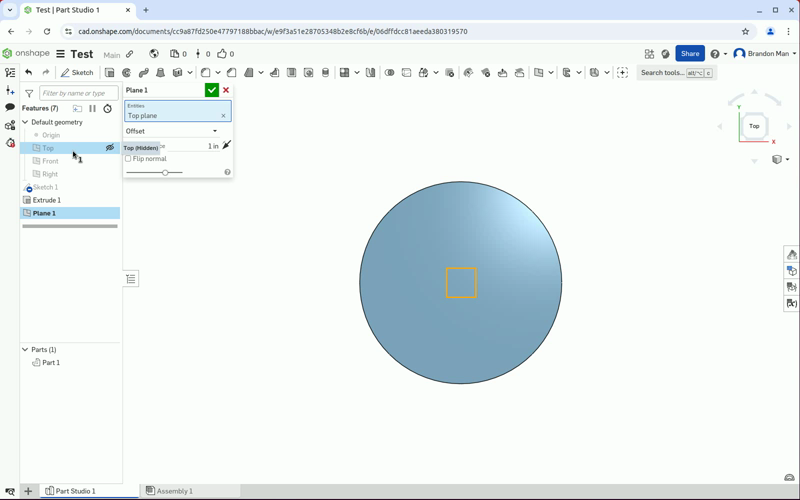
key(tab, 2)
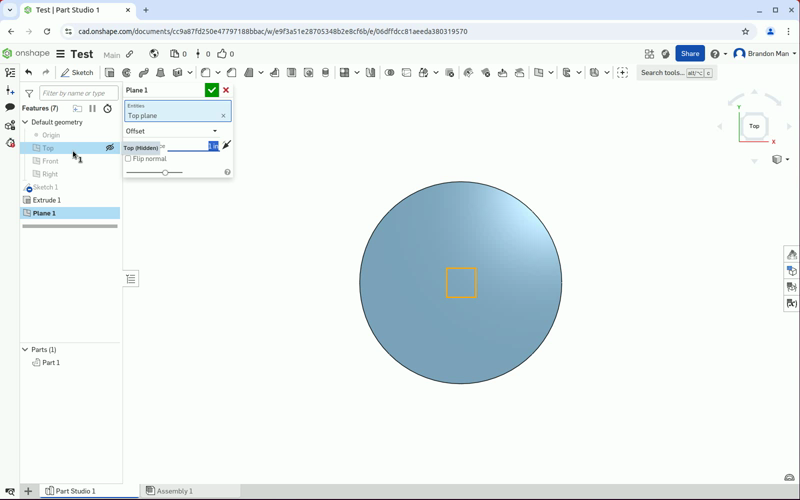
text(3.358)
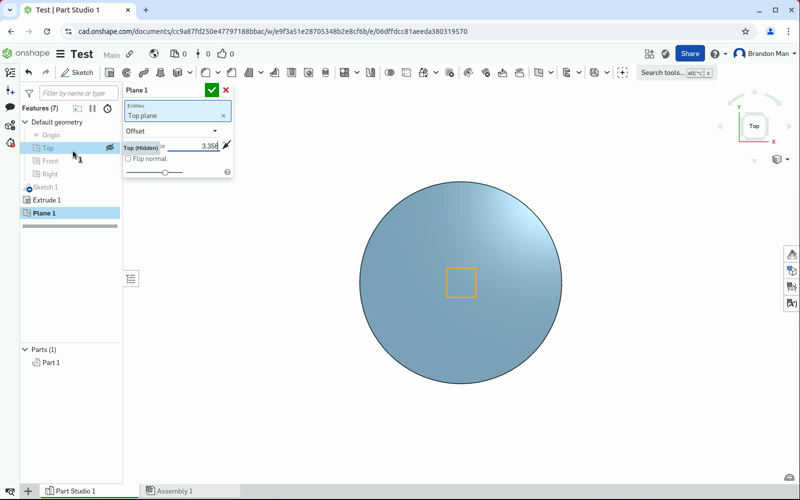
key(enter, 2)
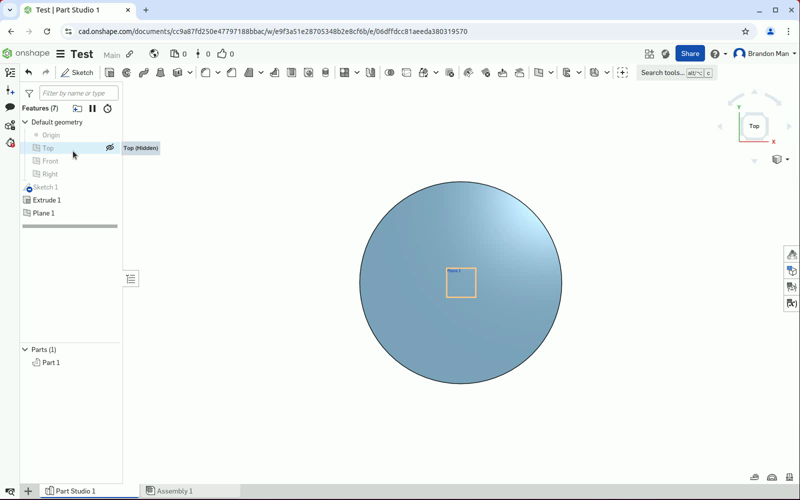
key(shift+s)
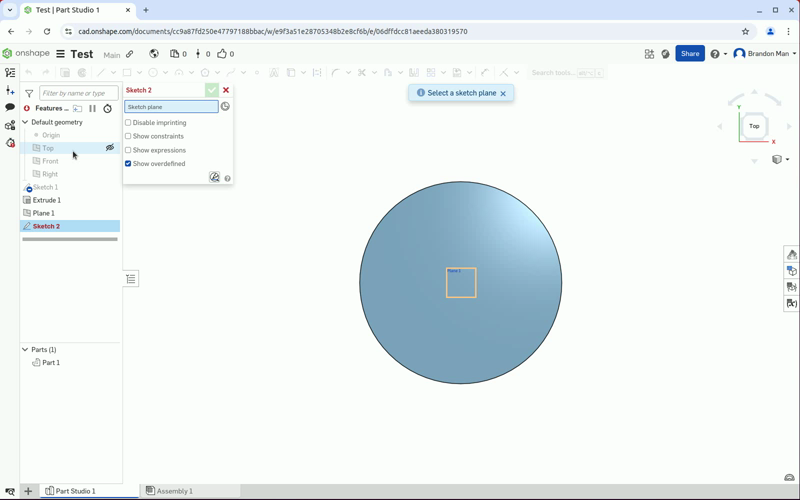
mouse_move(73, 215)
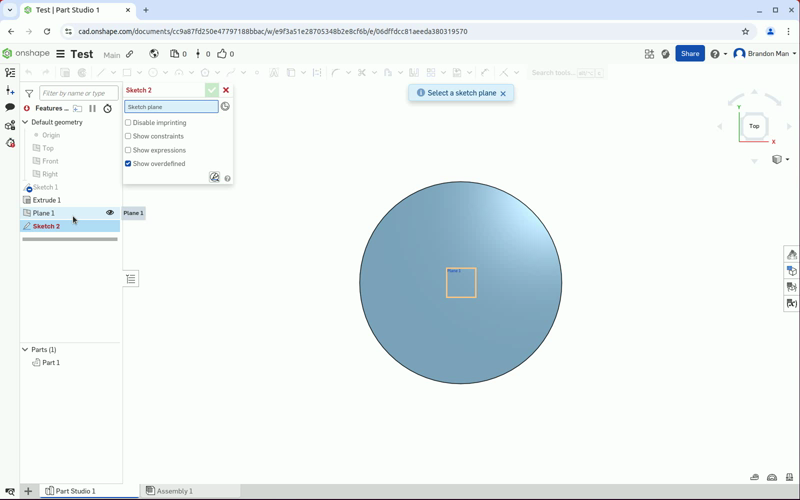
click(73, 215)
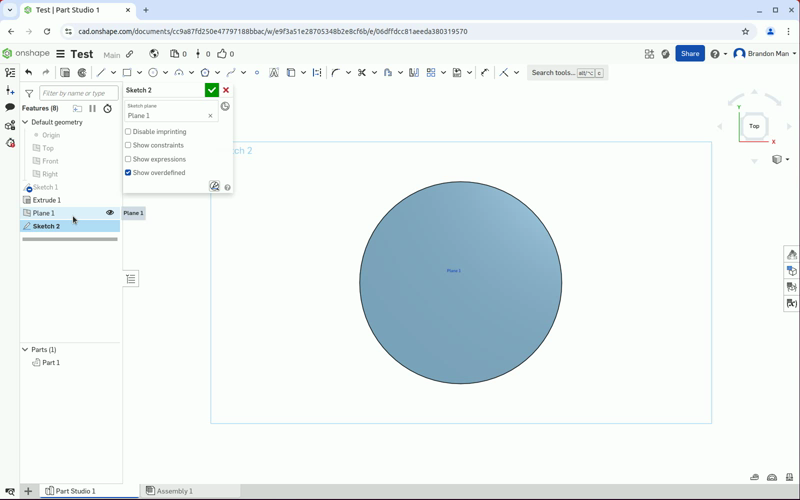
mouse_move(73, 352)
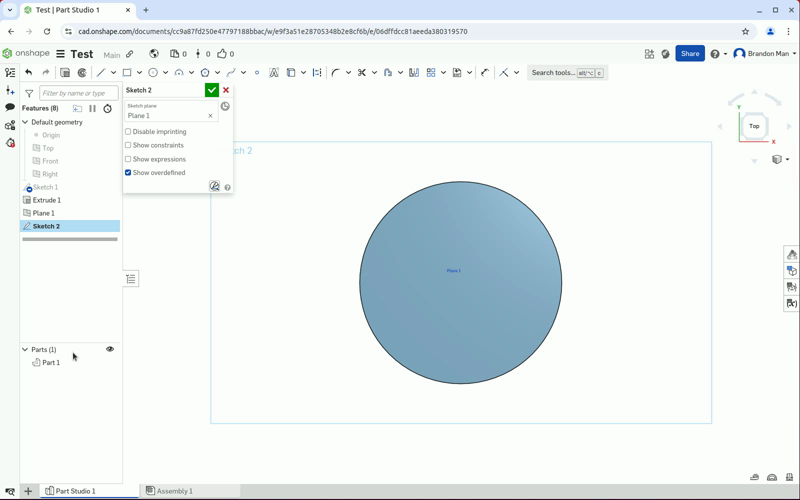
key(y)
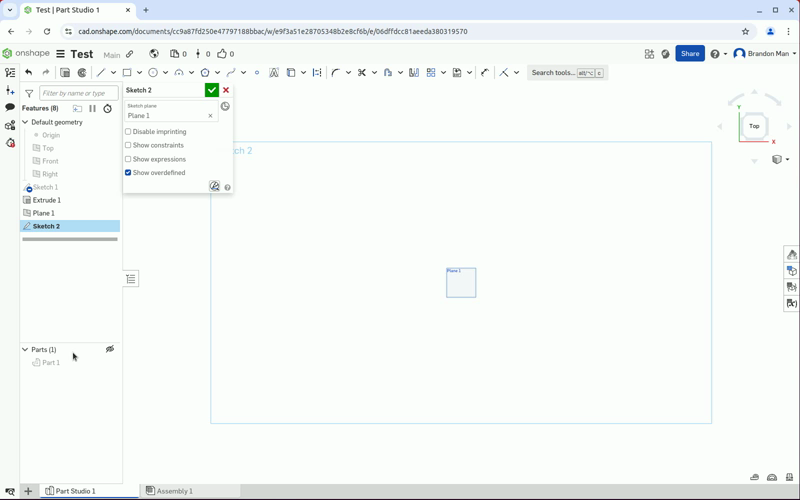
key(c)
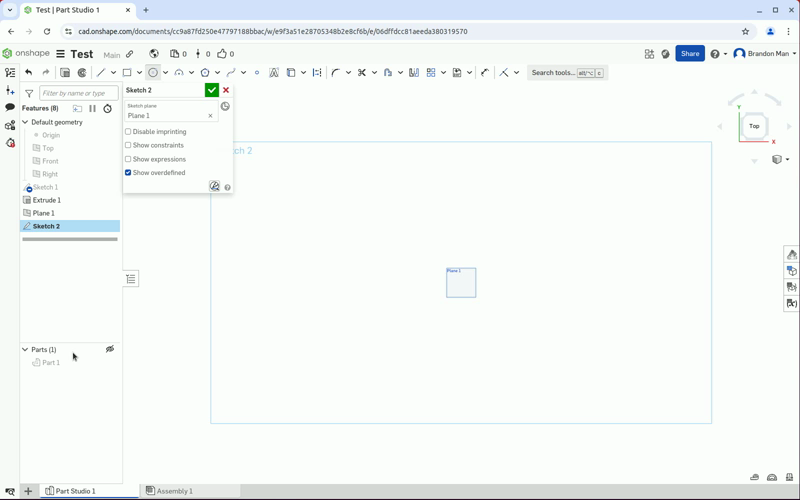
key_down(shift)
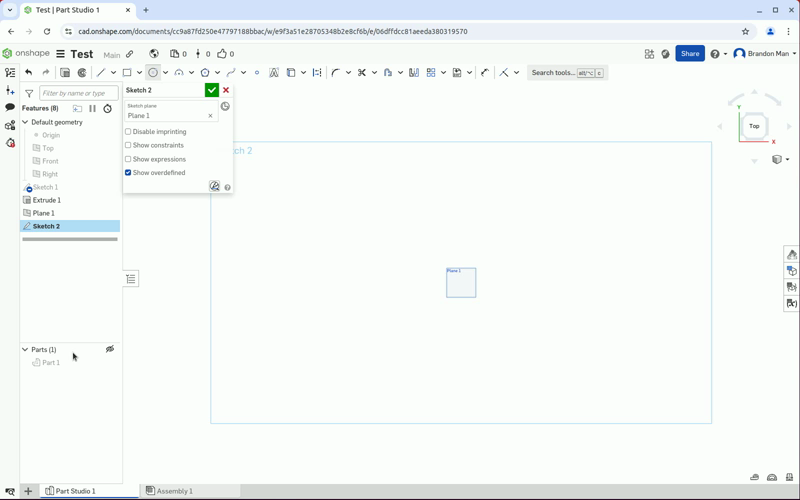
mouse_move(461, 282)
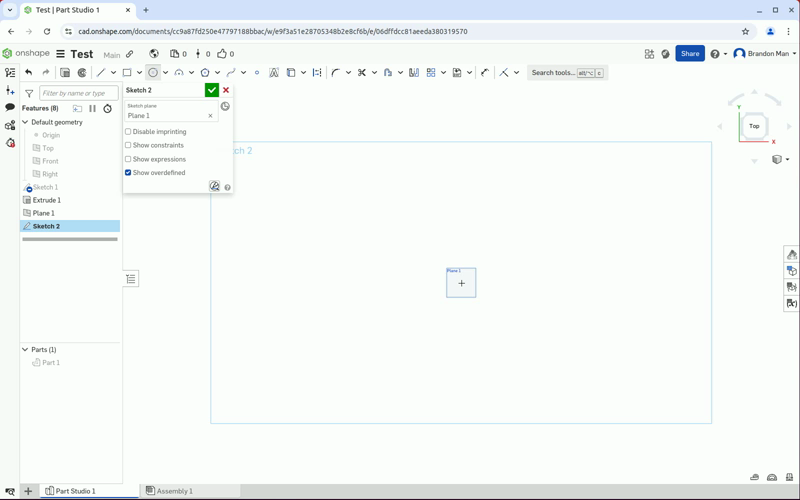
click(461, 282)
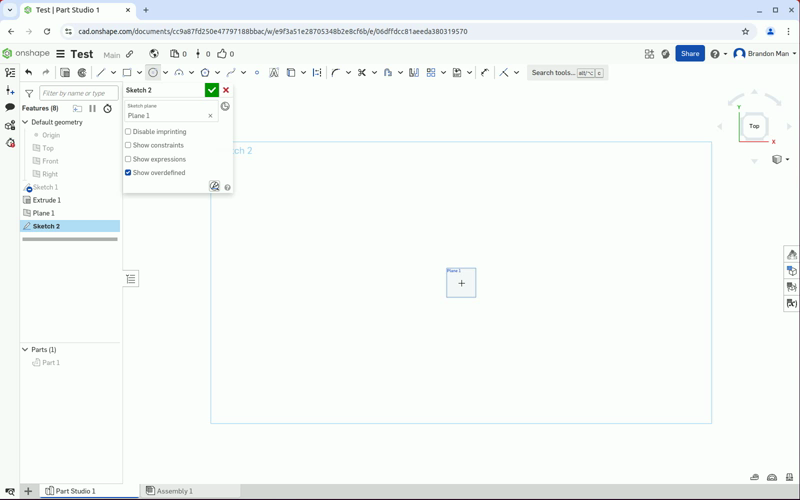
key_up(shift)
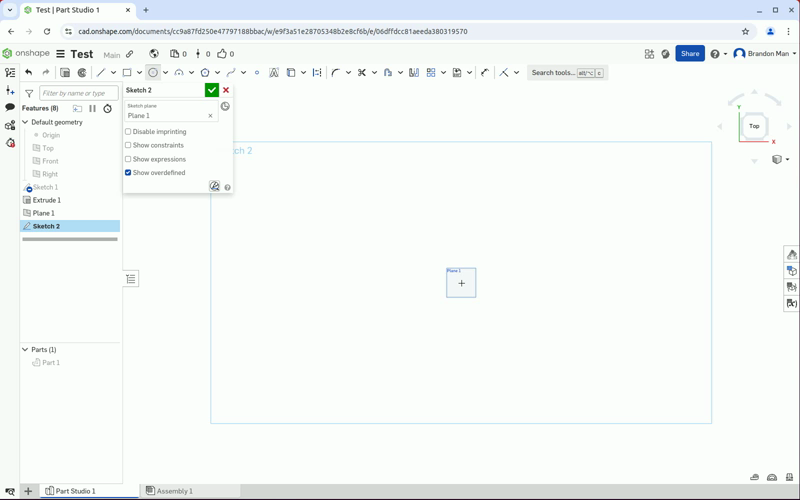
mouse_move(516, 282)
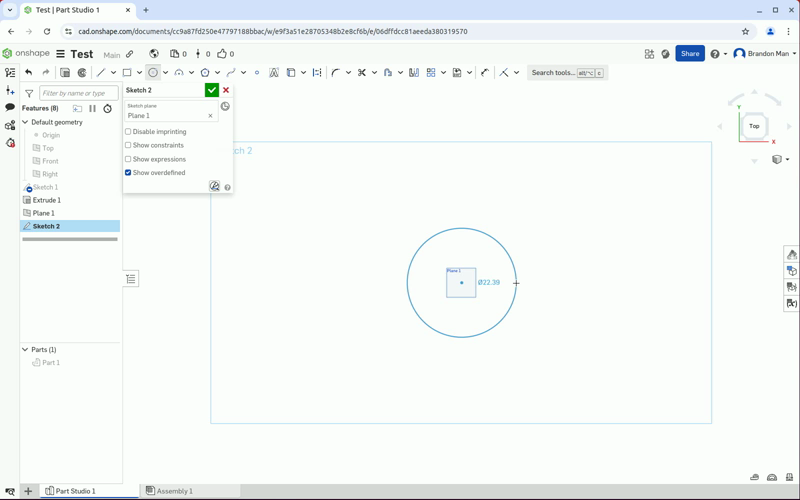
click(516, 282)
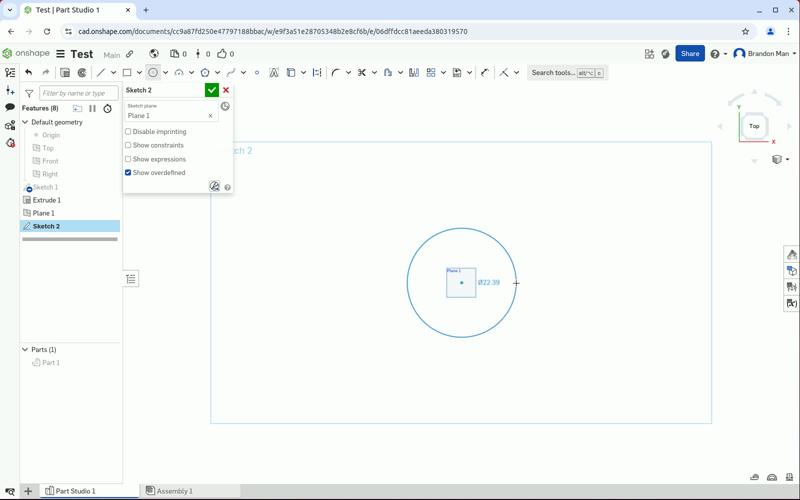
key(esc)
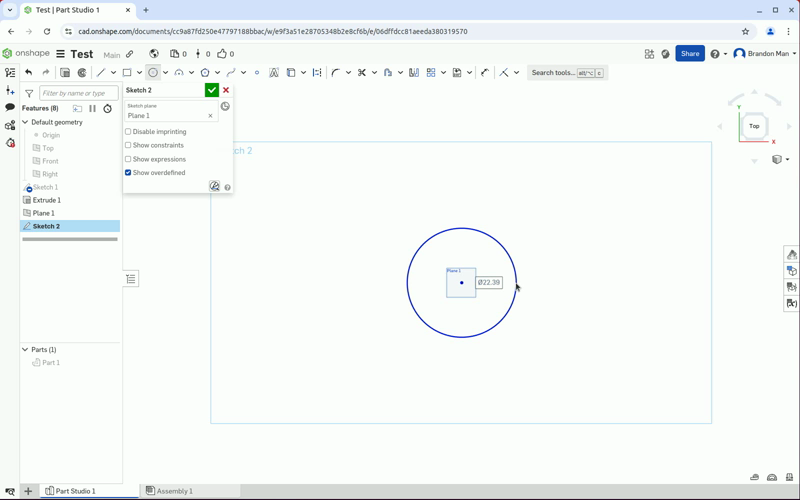
mouse_move(415, 277)
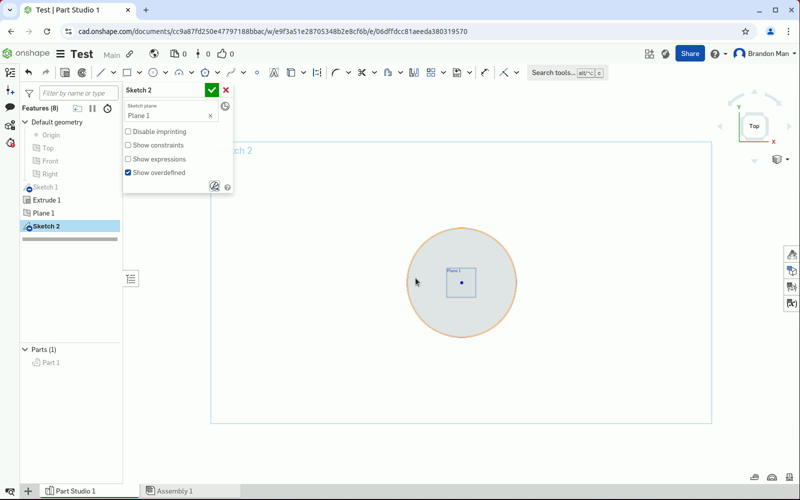
click(415, 277)
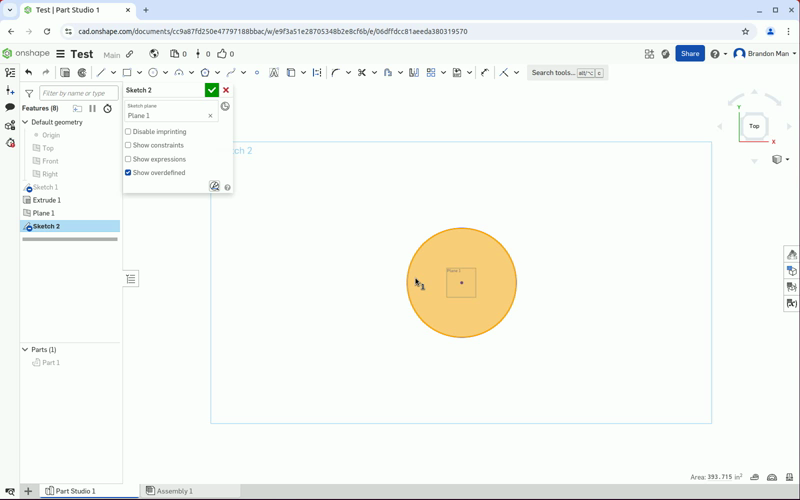
mouse_move(73, 352)
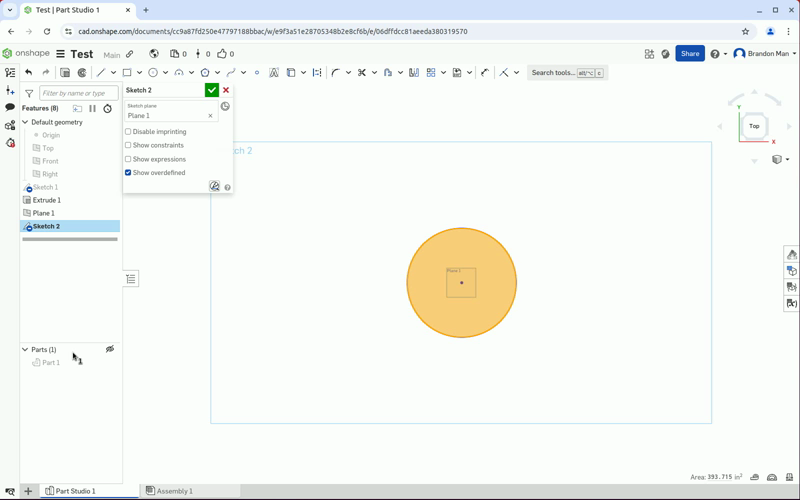
key(shift+y)
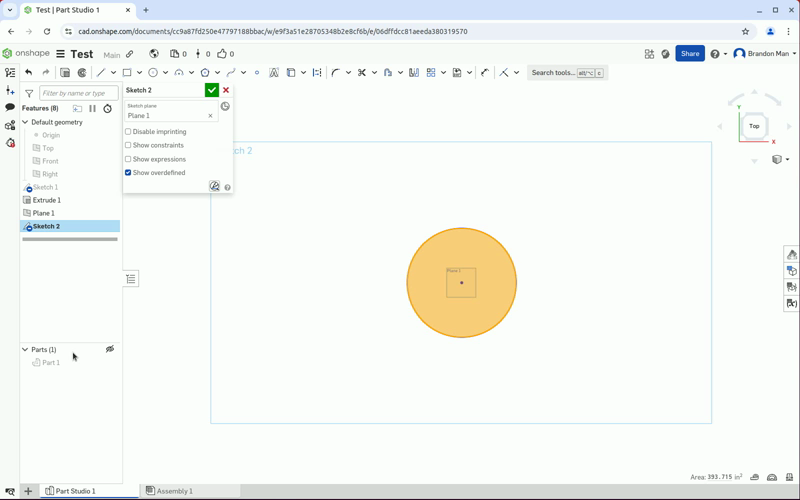
key(shift+e)
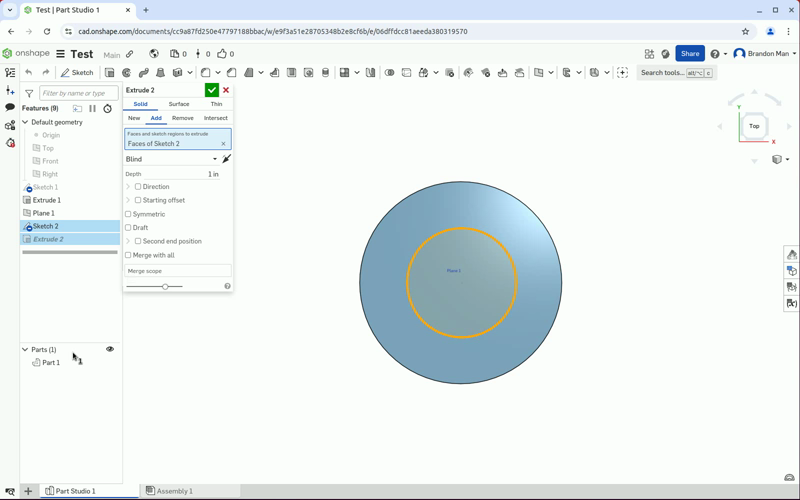
mouse_move(143, 106)
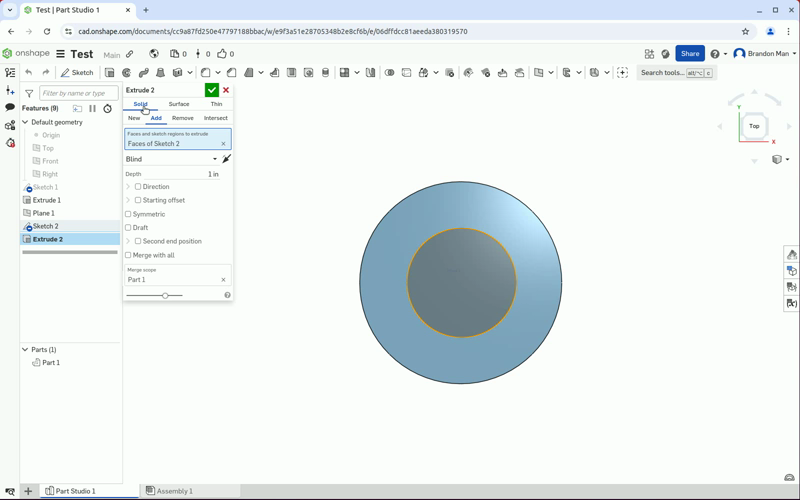
click(143, 106)
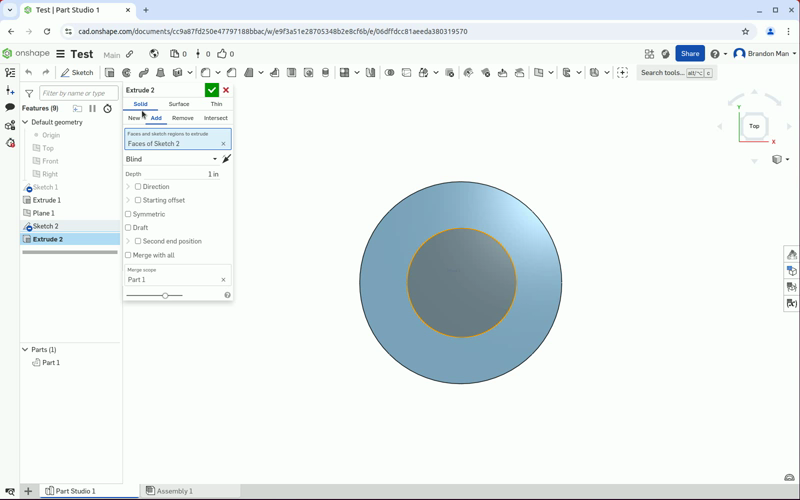
mouse_move(137, 120)
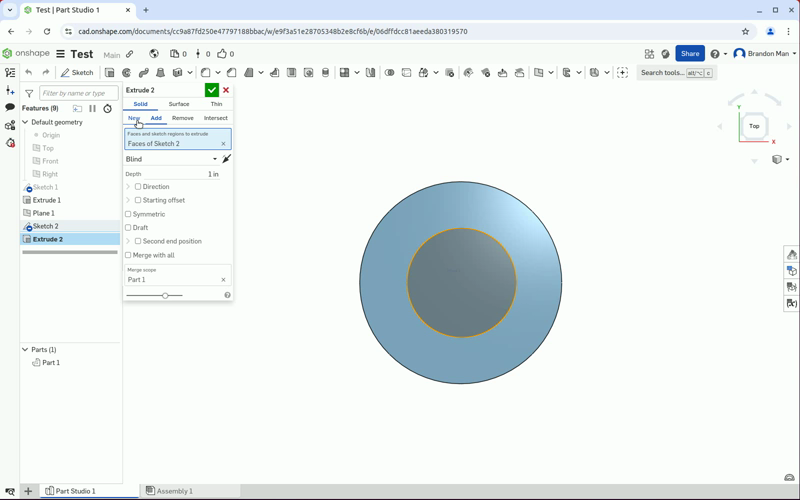
click(137, 120)
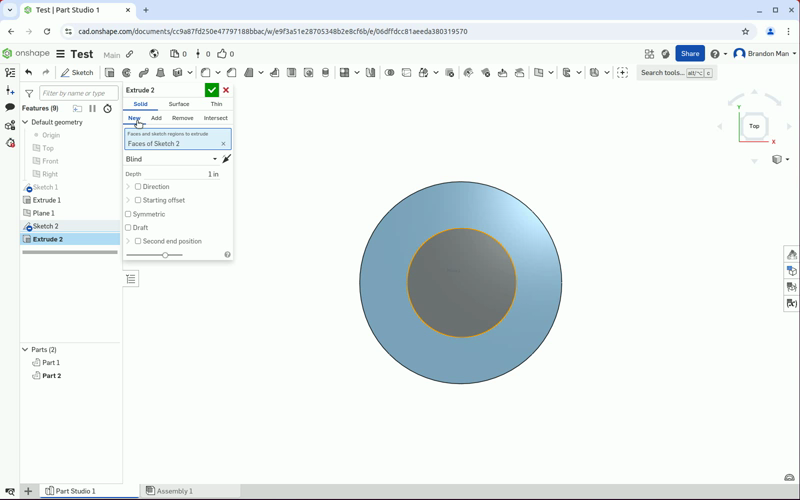
key(tab, 4)
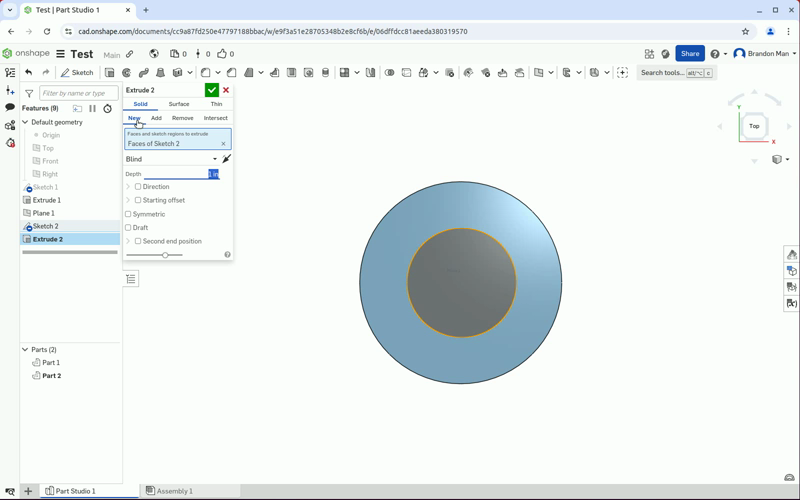
text(19.738)
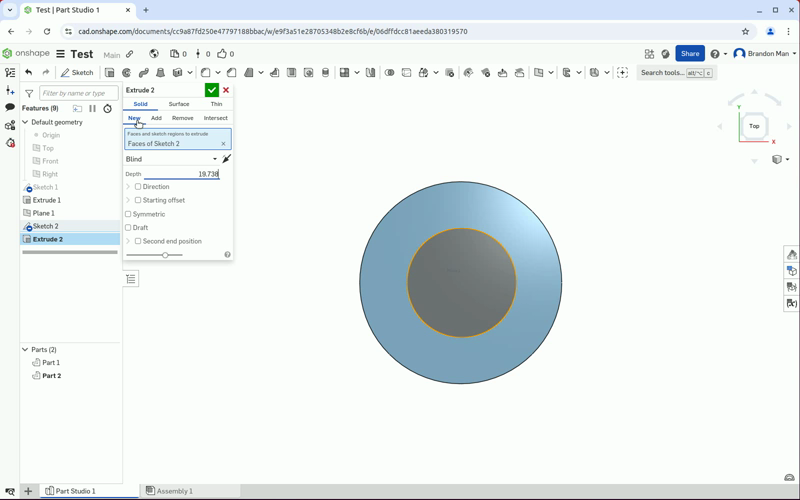
key(enter)
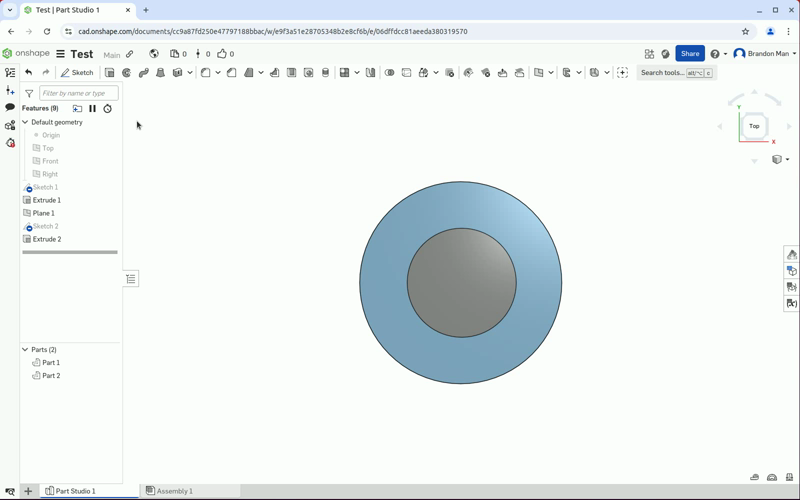
key(shift+h)
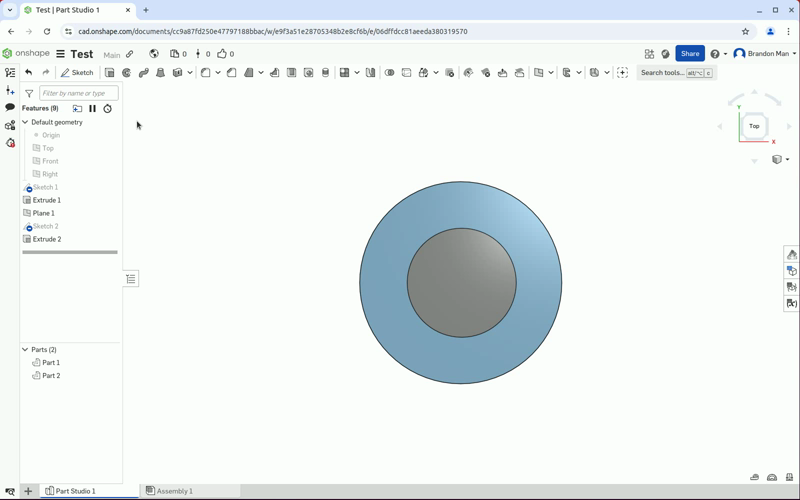
key(shift+h)
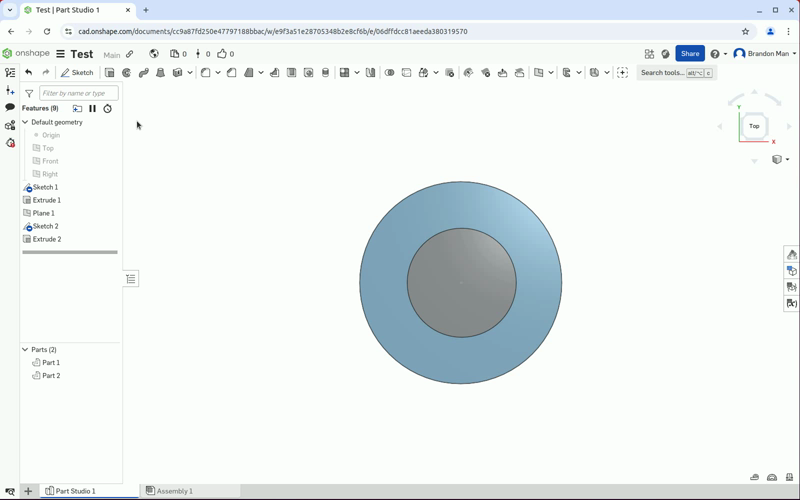
key(shift+7)
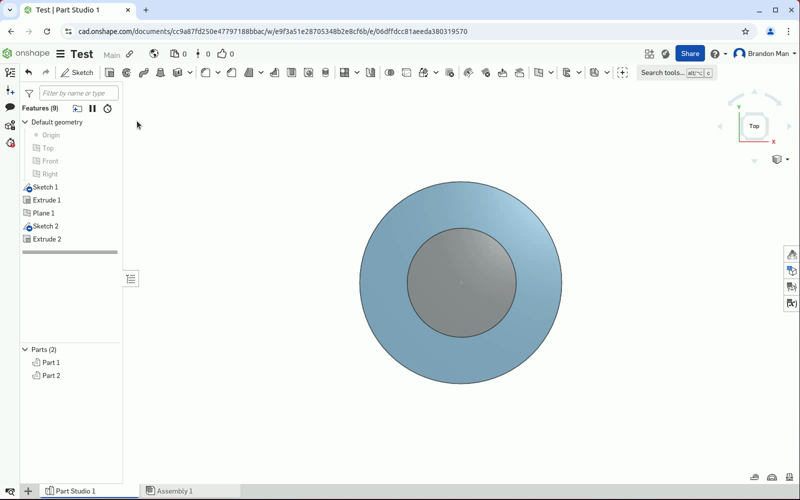
key(up, 3)
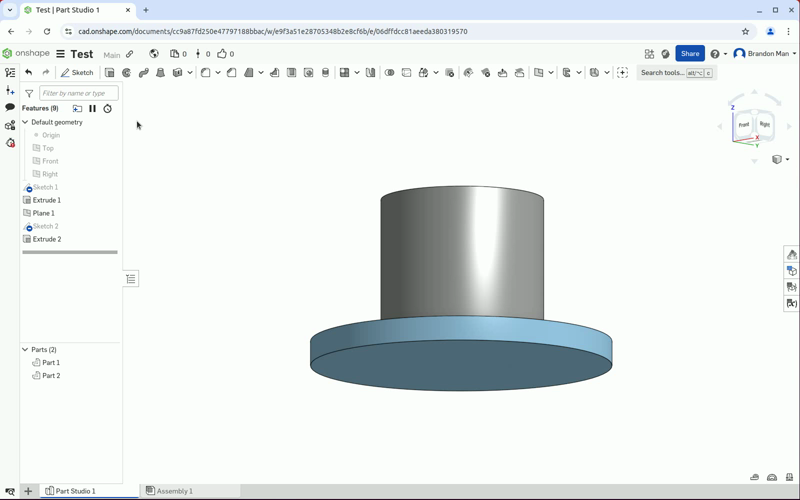
key(left, 3)
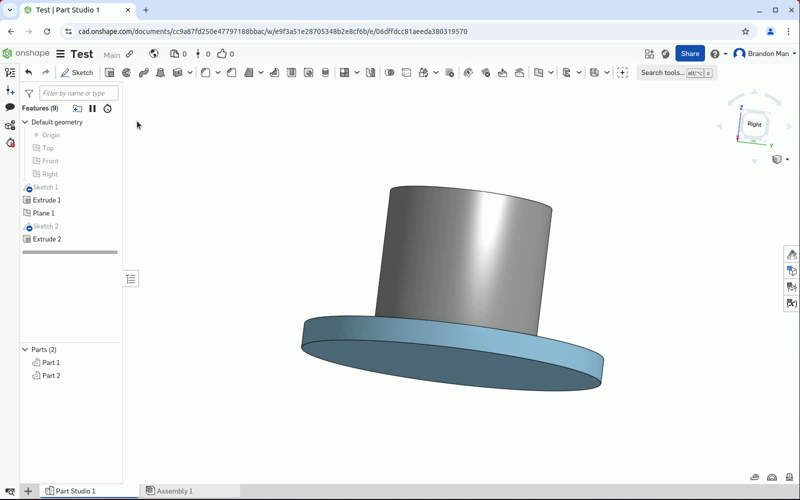
key(right, 3)
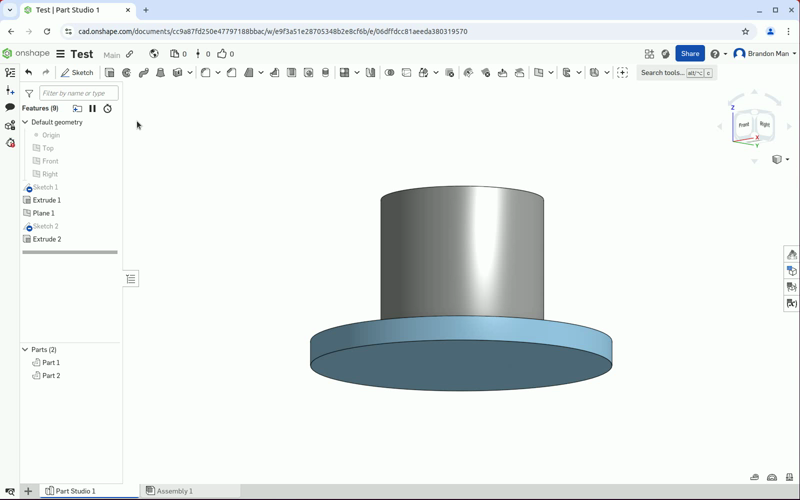
key(down, 3)
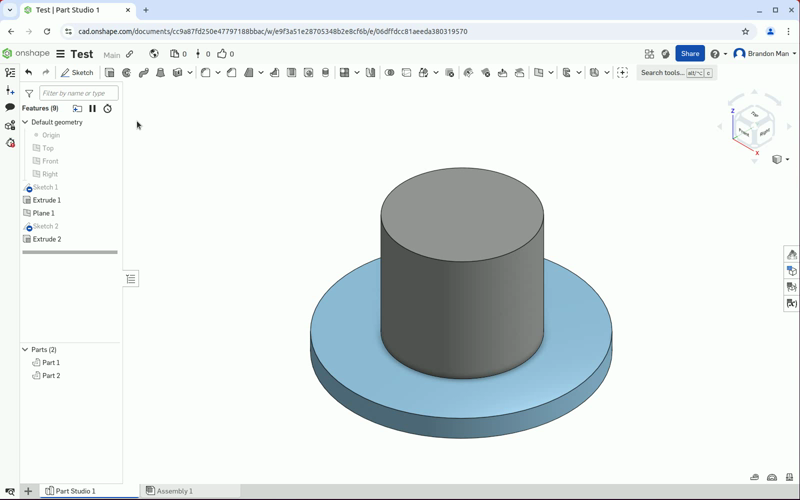
mouse_move(73, 189)
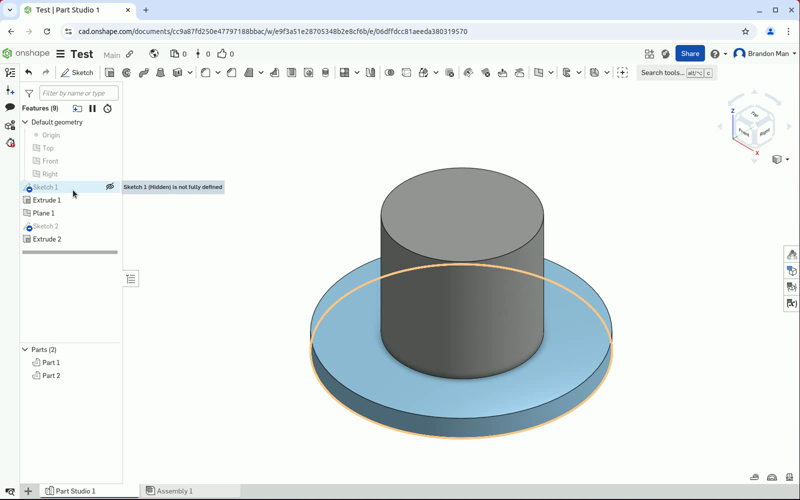
click(73, 189)